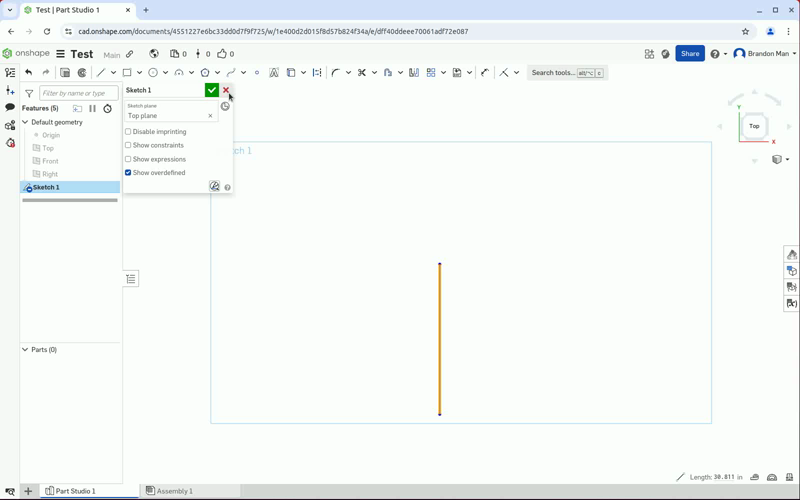
key(shift+h)
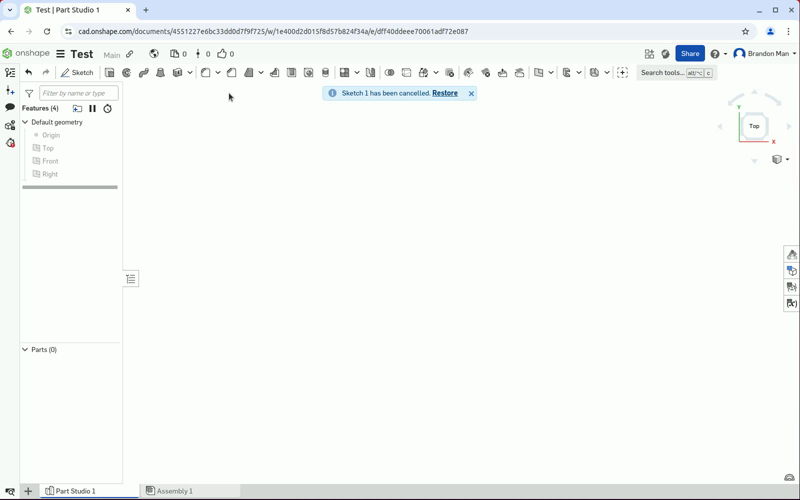
mouse_move(73, 352)
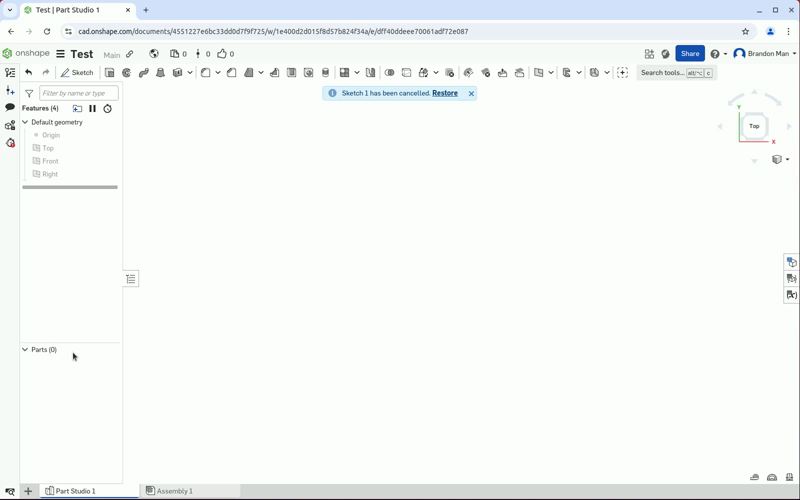
key(y)
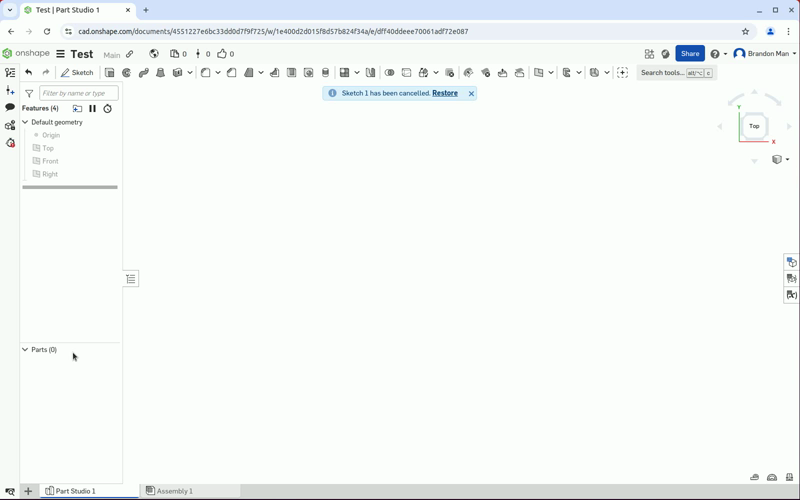
key(shift+p)
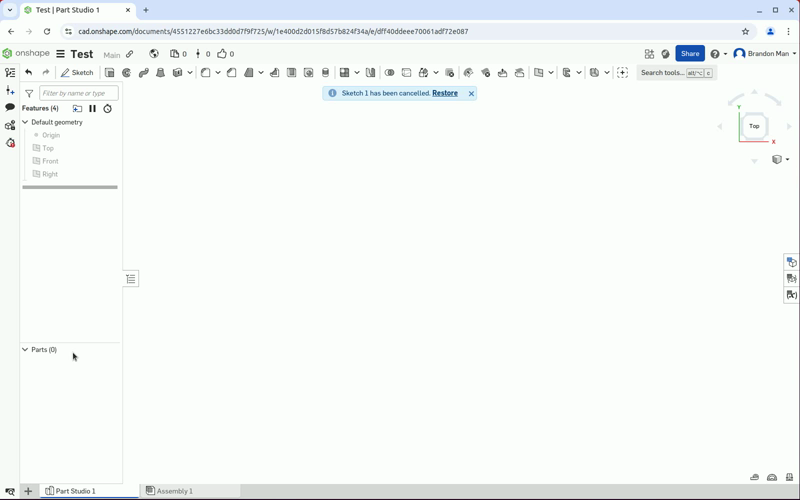
key(space)
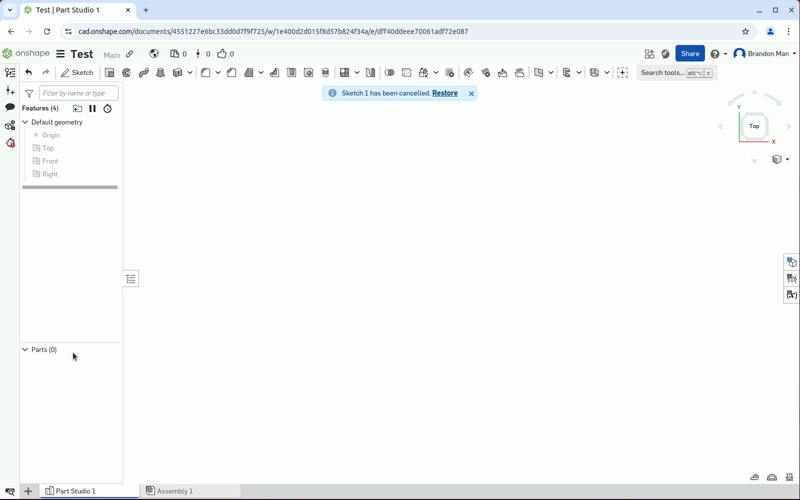
key_down(shift)
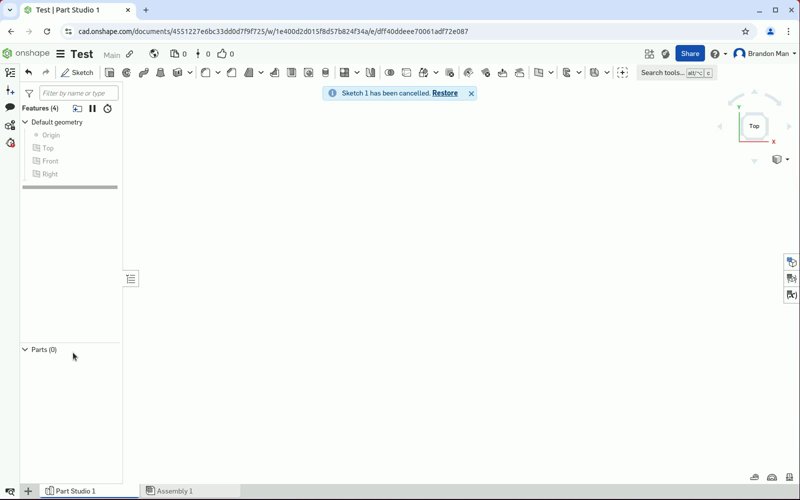
key(up)
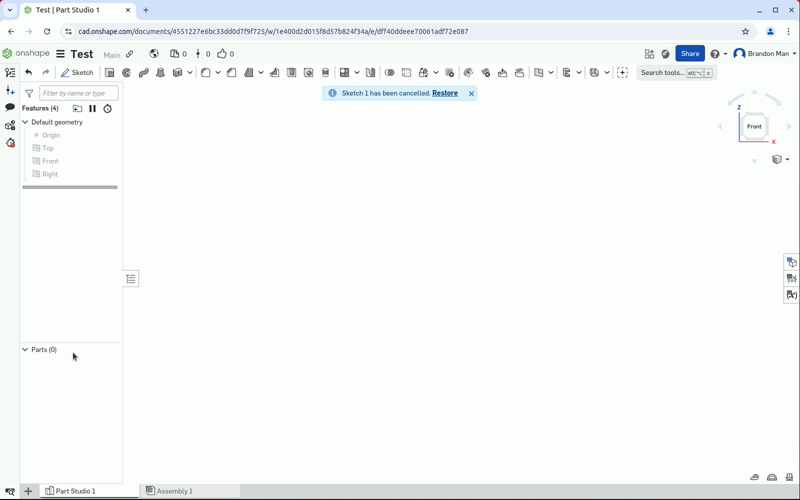
key_up(shift)
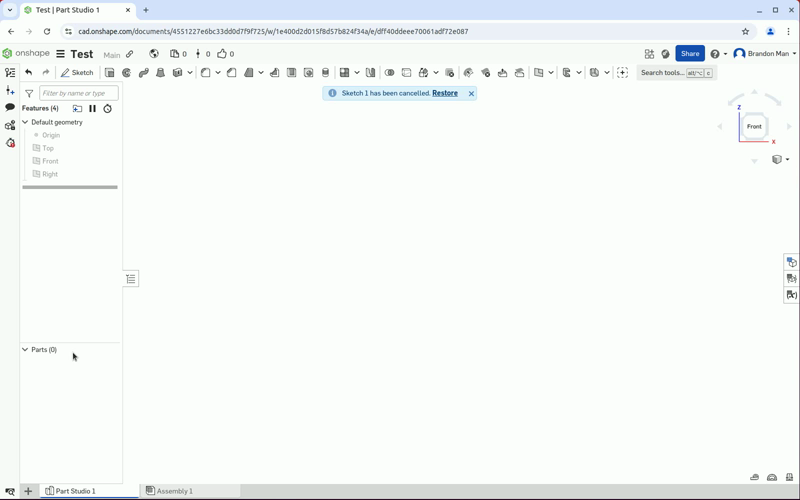
mouse_move(73, 352)
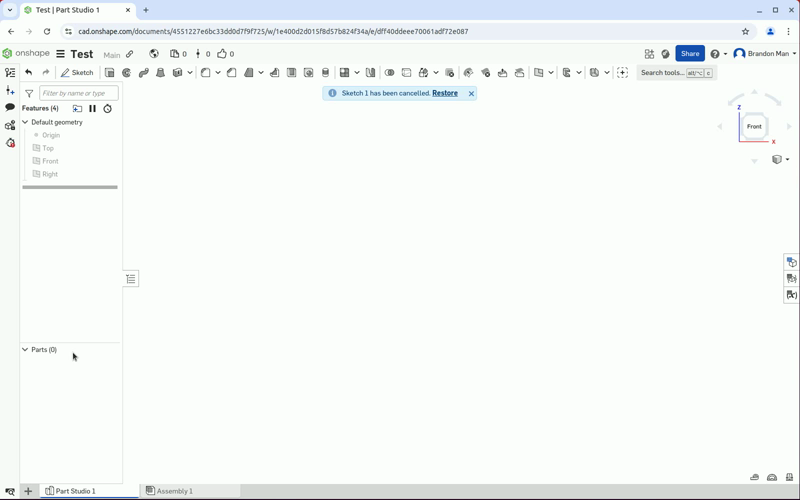
key(shift+y)
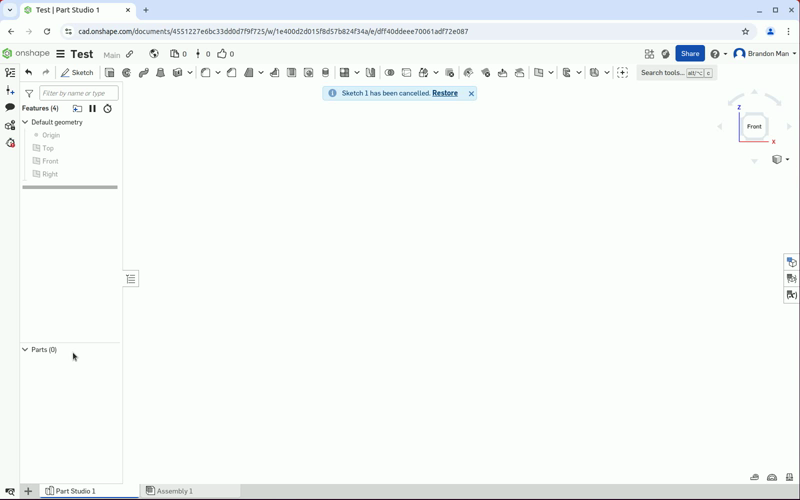
key(shift+s)
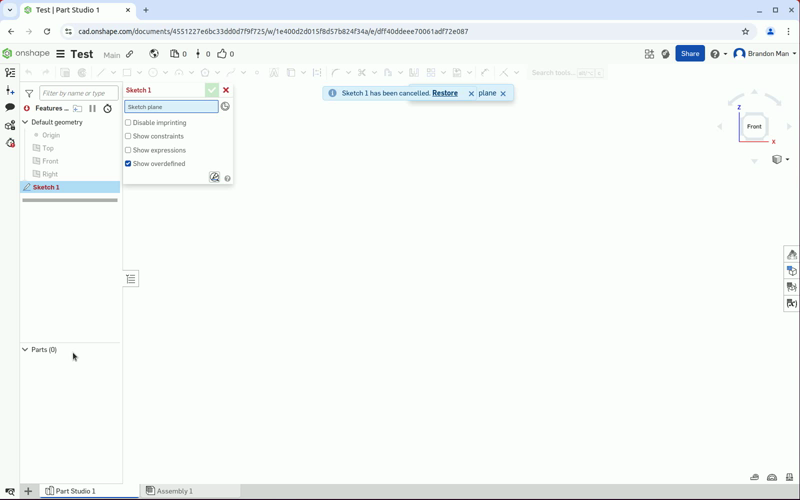
mouse_move(73, 163)
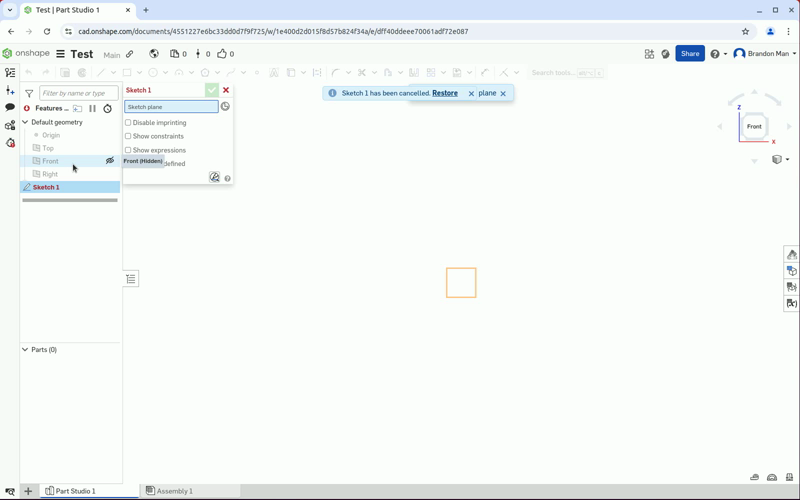
click(73, 163)
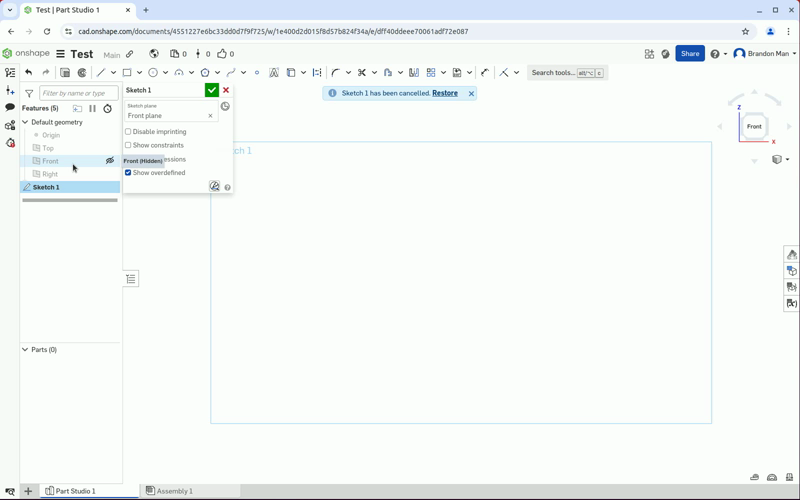
mouse_move(73, 352)
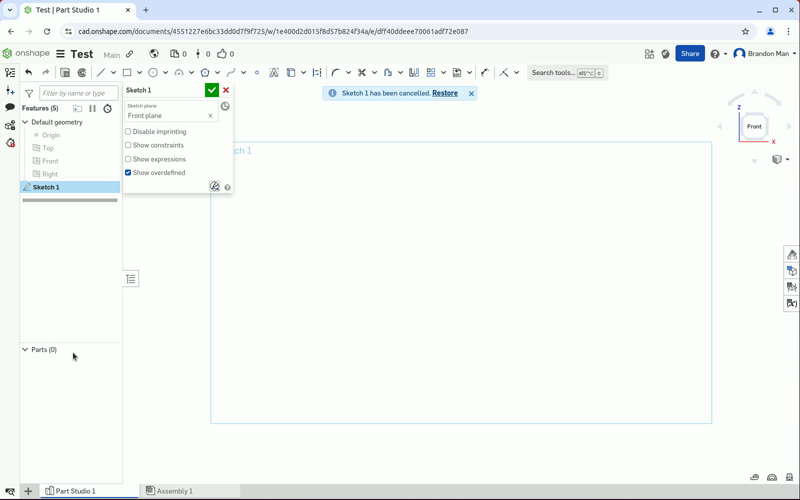
key(y)
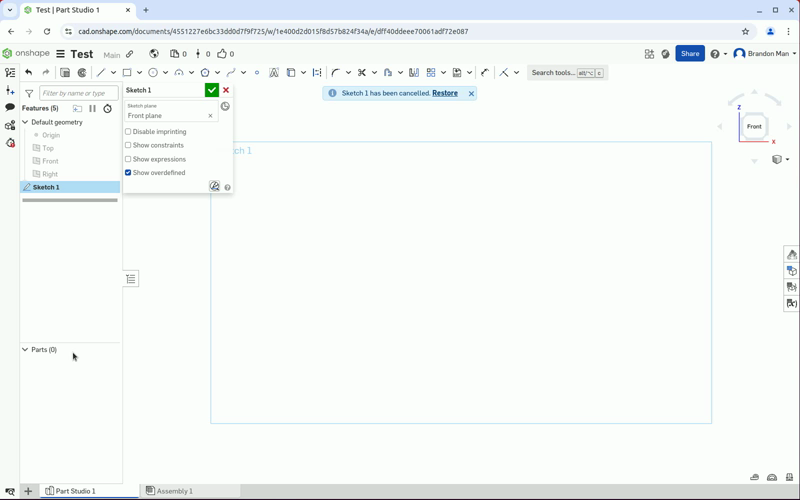
key(c)
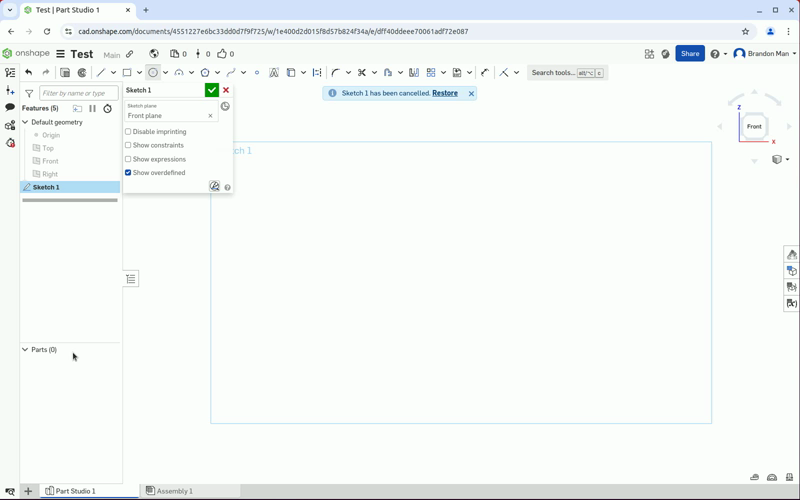
key_down(shift)
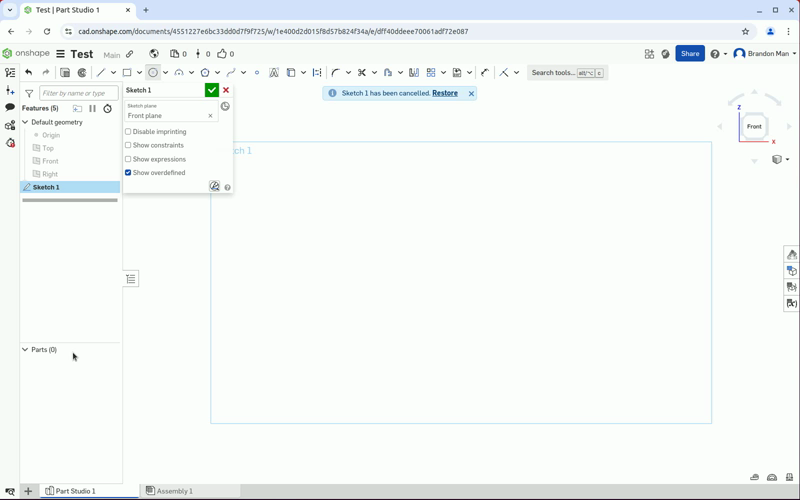
mouse_move(461, 282)
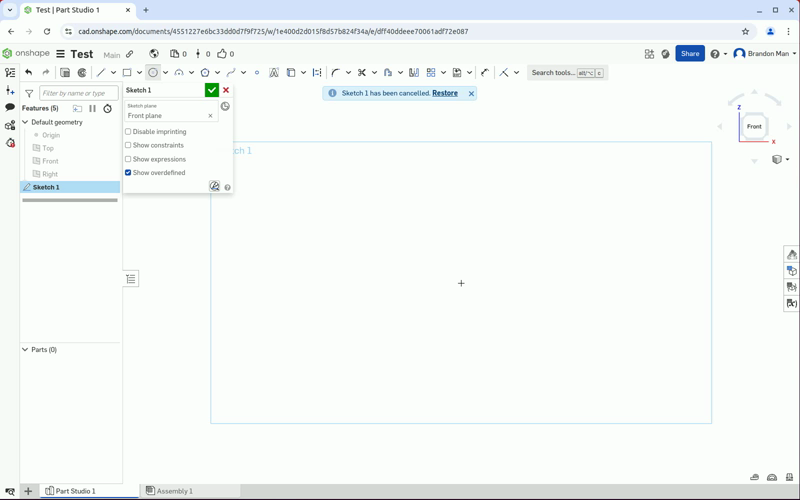
click(461, 282)
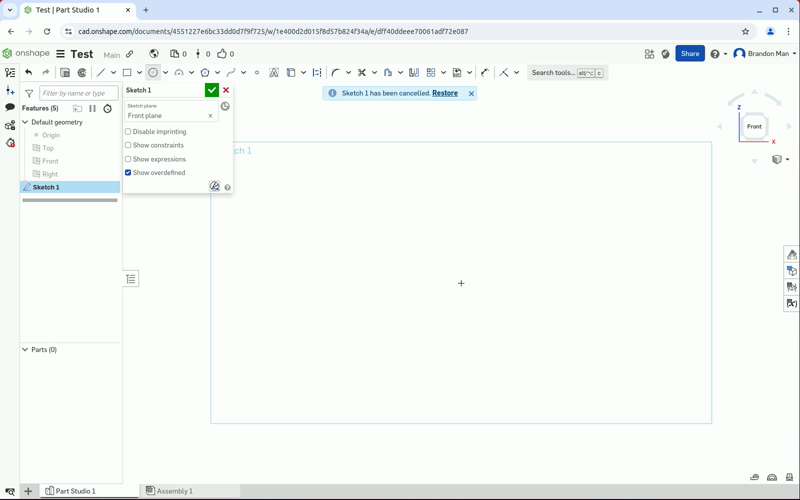
key_up(shift)
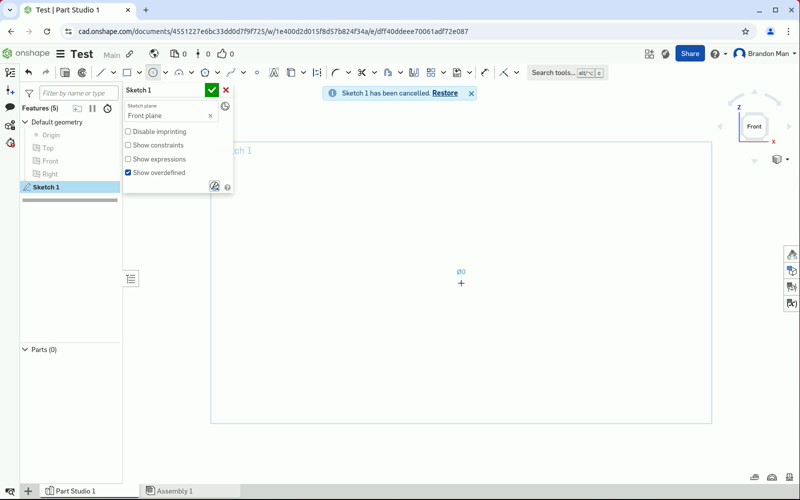
mouse_move(574, 282)
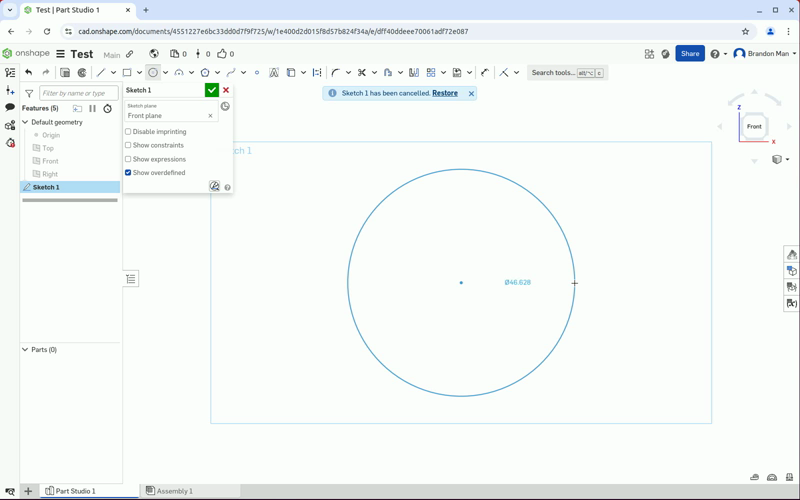
click(574, 282)
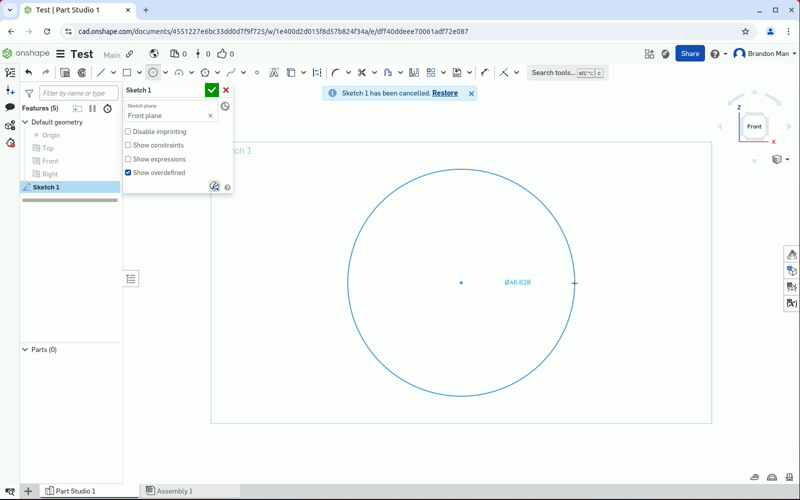
key(esc)
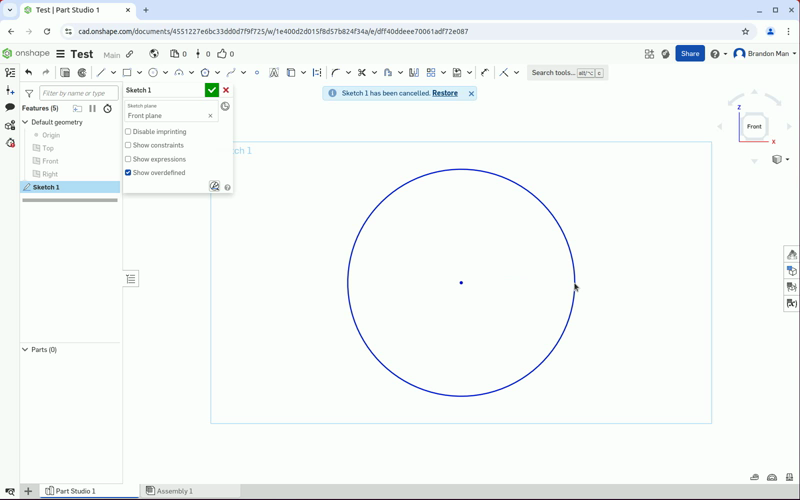
mouse_move(440, 211)
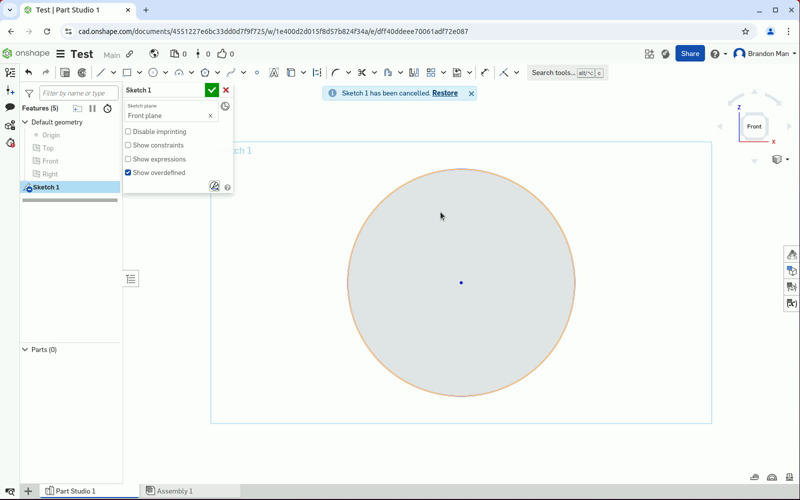
click(440, 211)
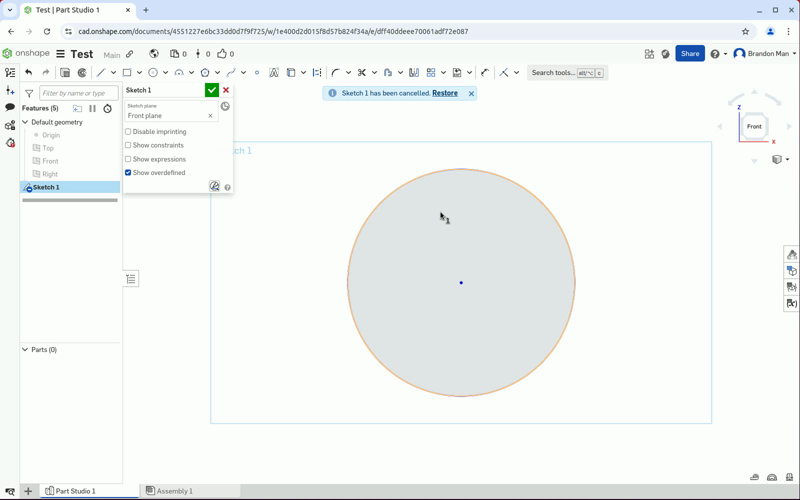
mouse_move(73, 352)
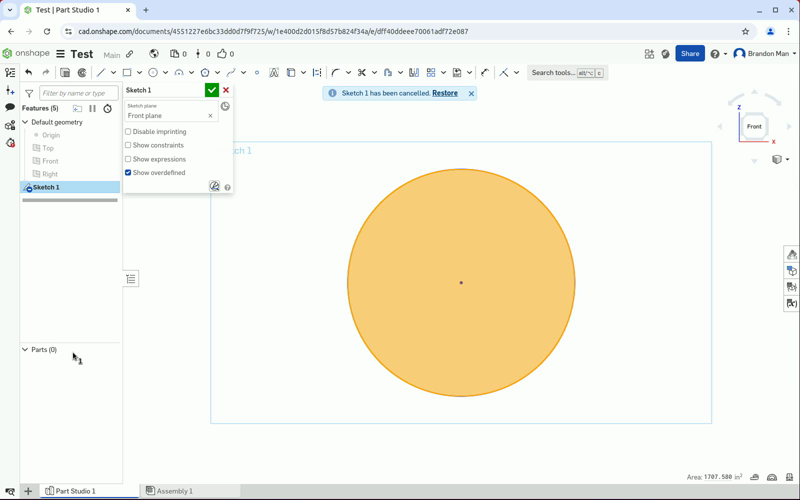
key(shift+y)
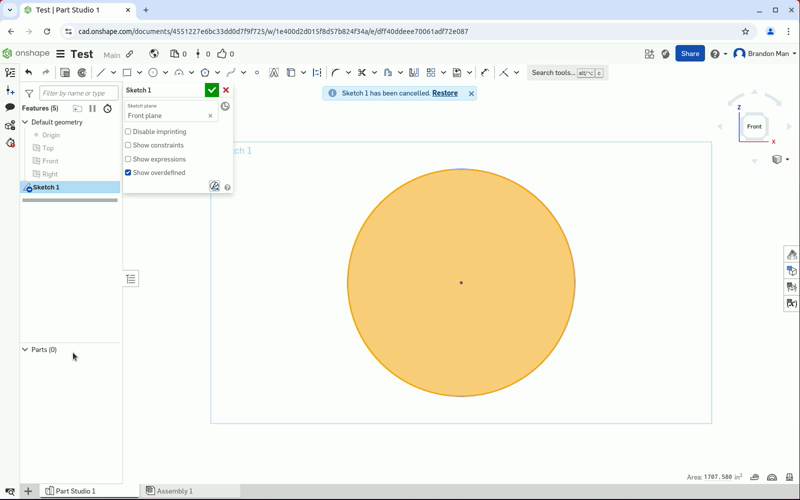
key(shift+e)
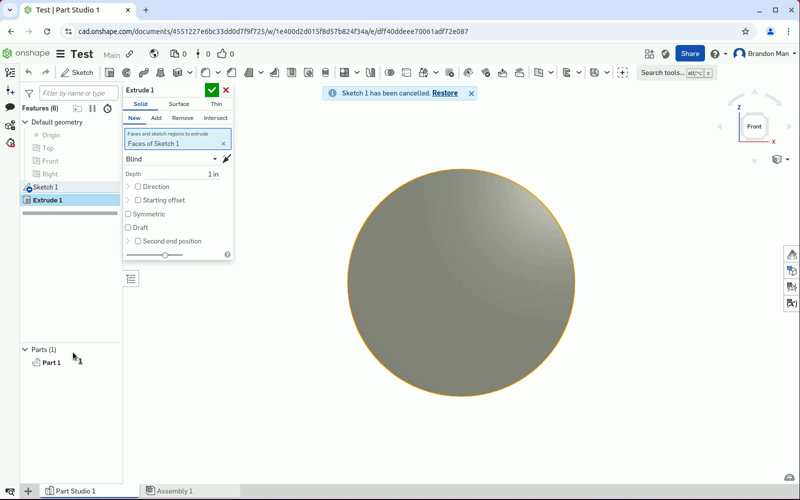
mouse_move(143, 106)
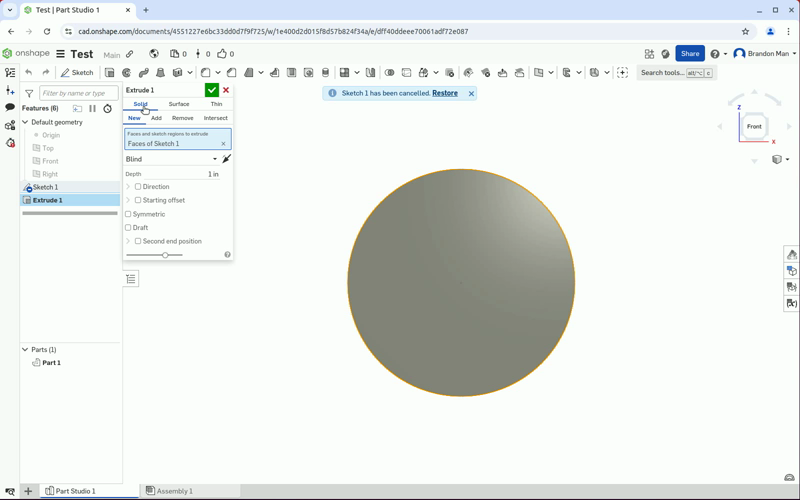
click(143, 106)
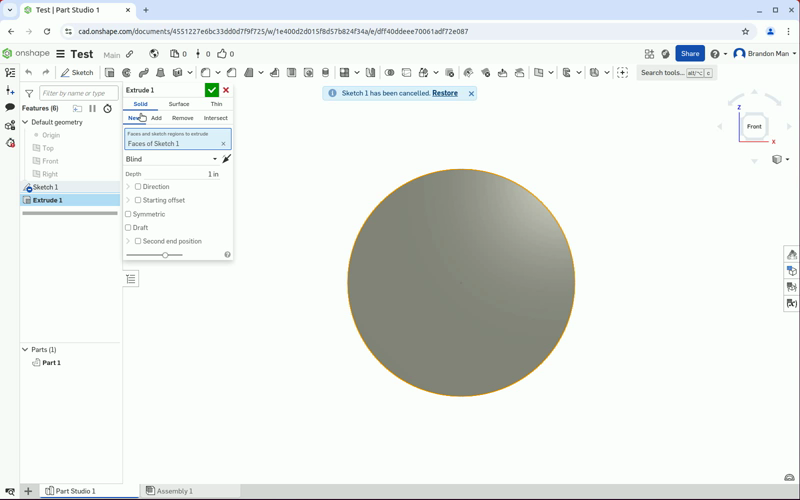
mouse_move(137, 120)
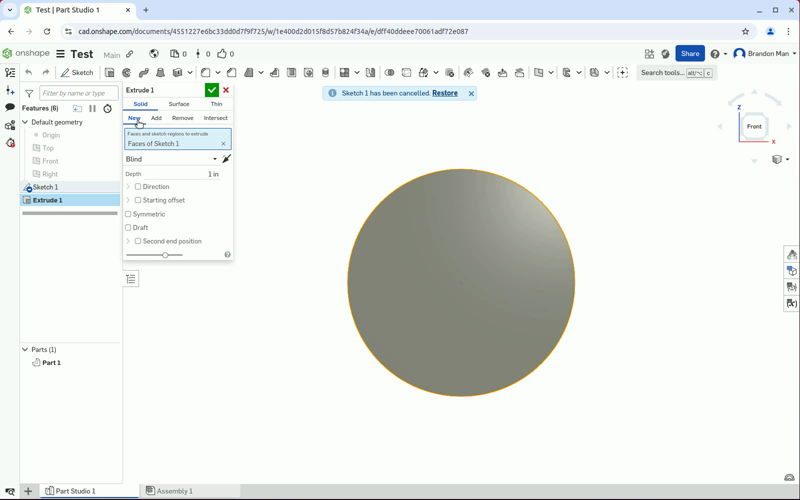
click(137, 120)
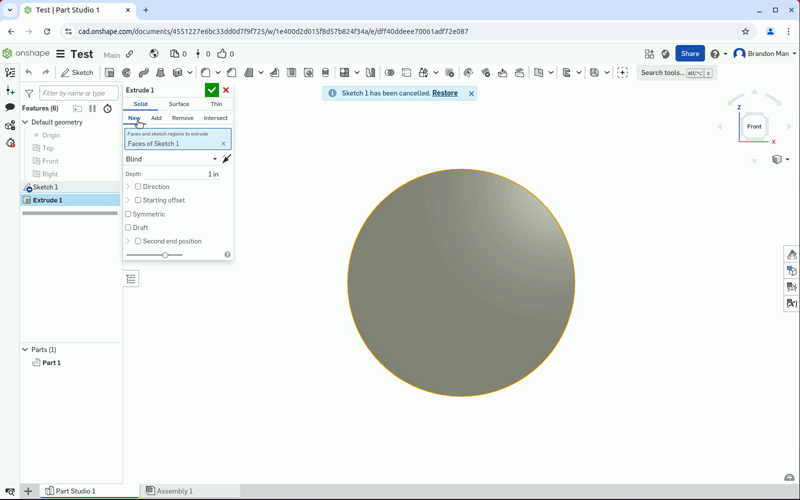
key(tab, 4)
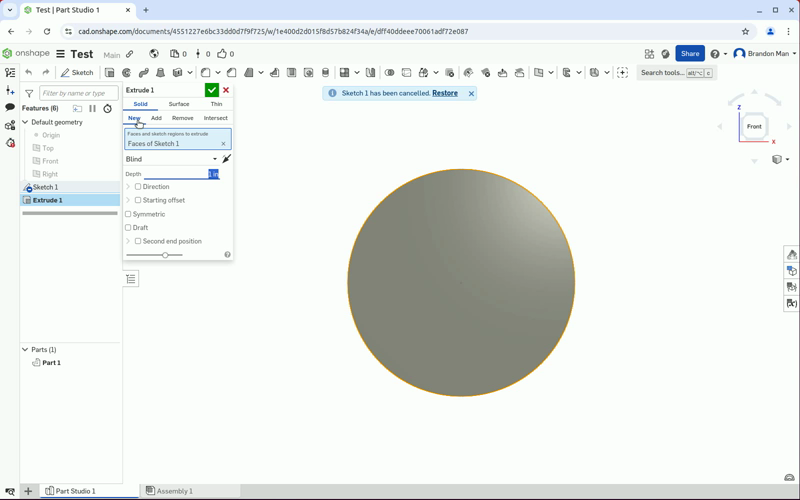
text(1.685)
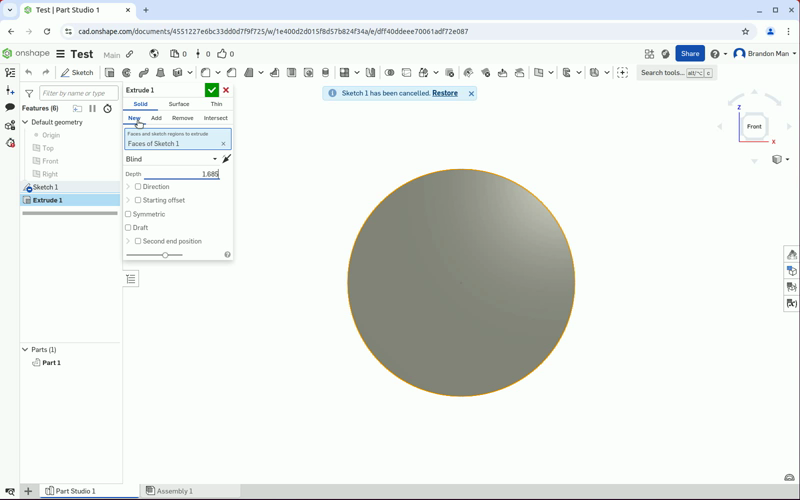
key(enter)
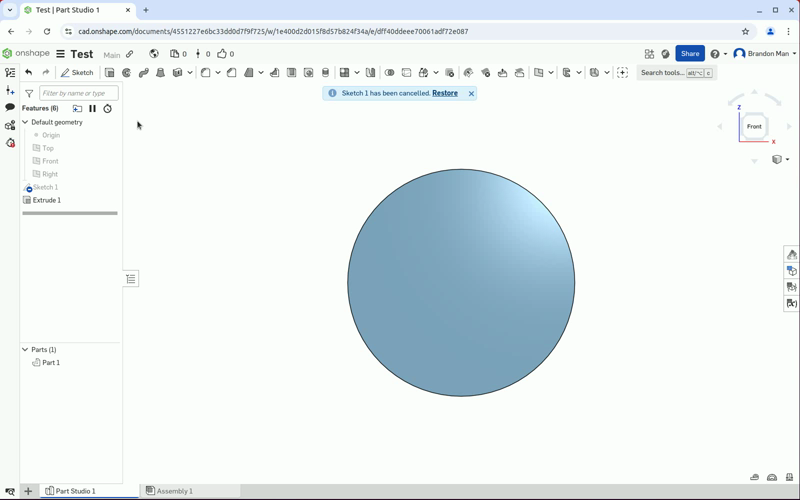
key(shift+h)
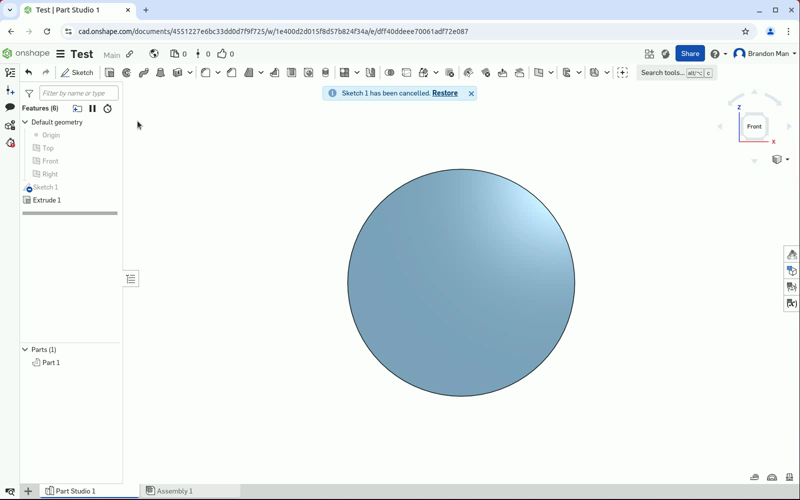
key(shift+h)
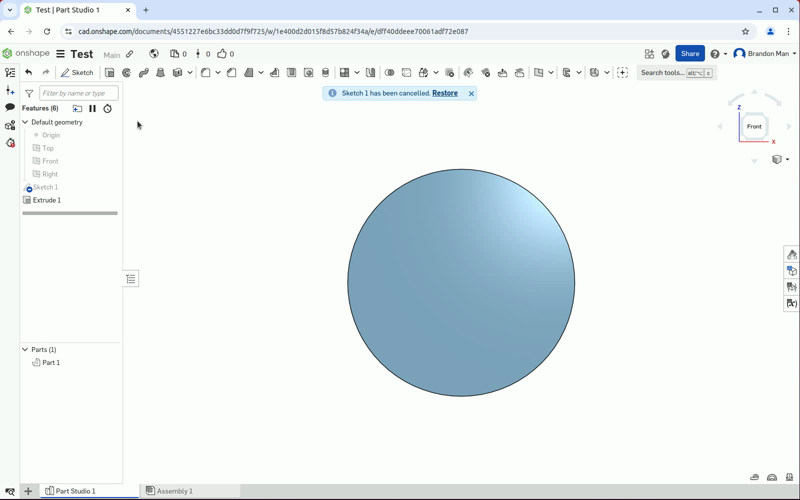
mouse_move(73, 189)
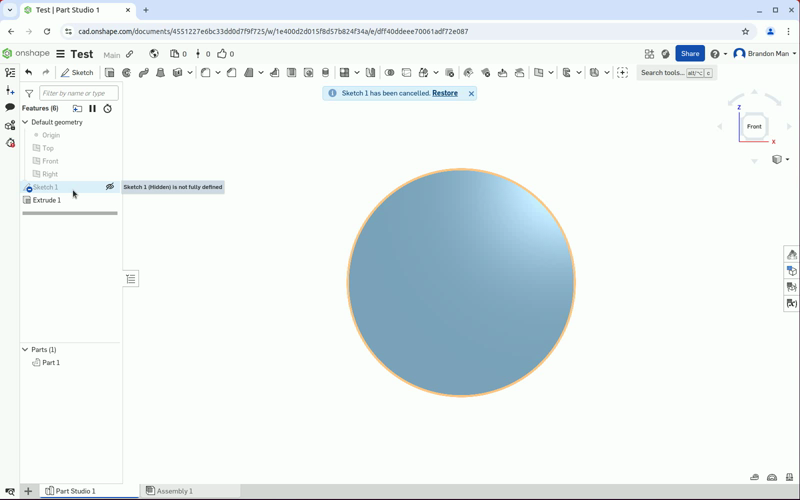
click(73, 189)
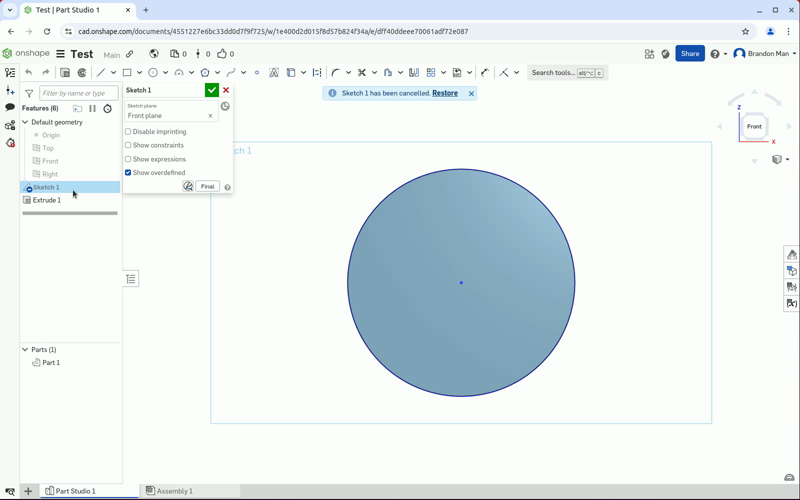
mouse_move(229, 92)
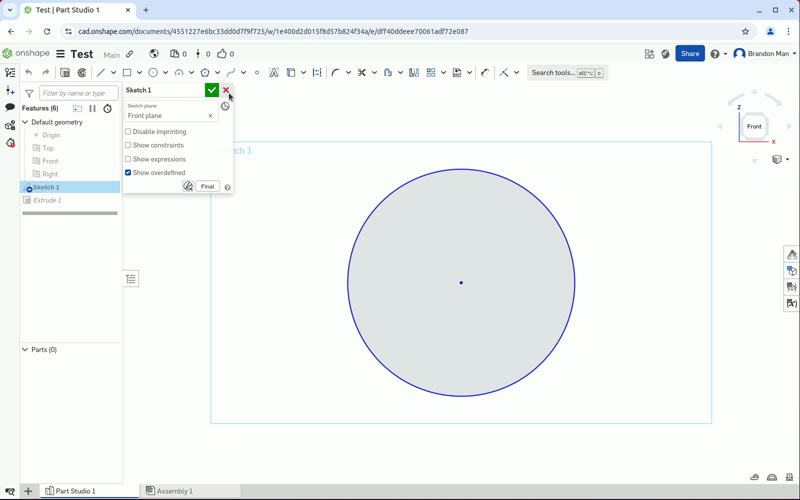
click(229, 92)
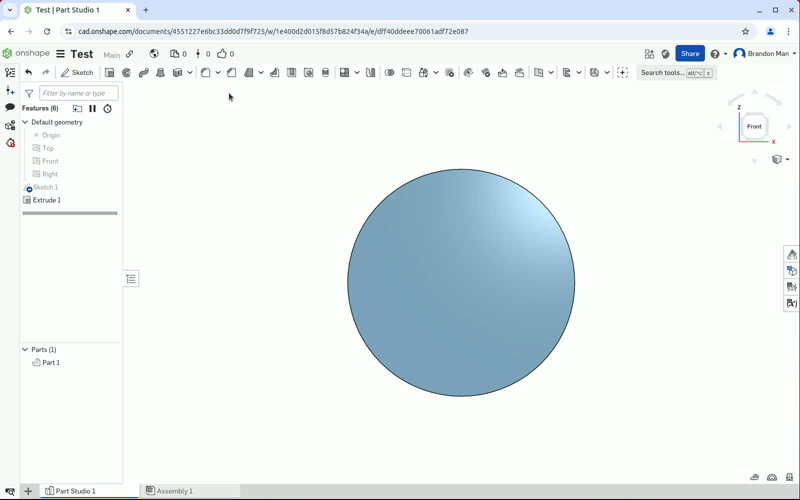
mouse_move(541, 75)
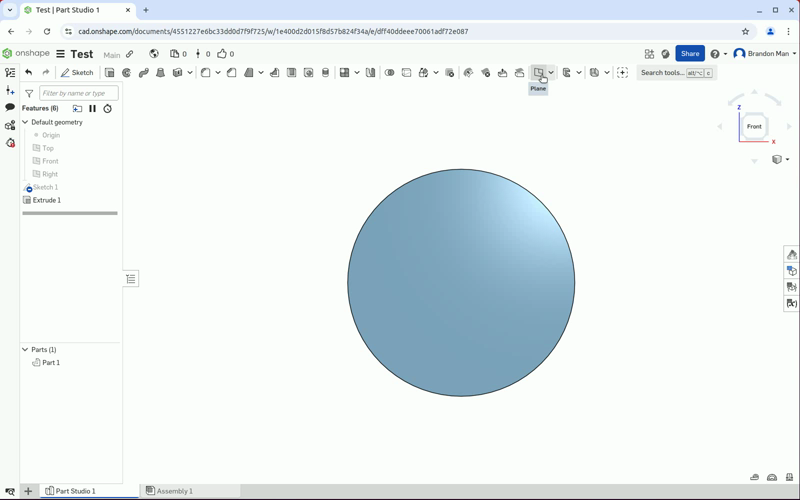
click(541, 75)
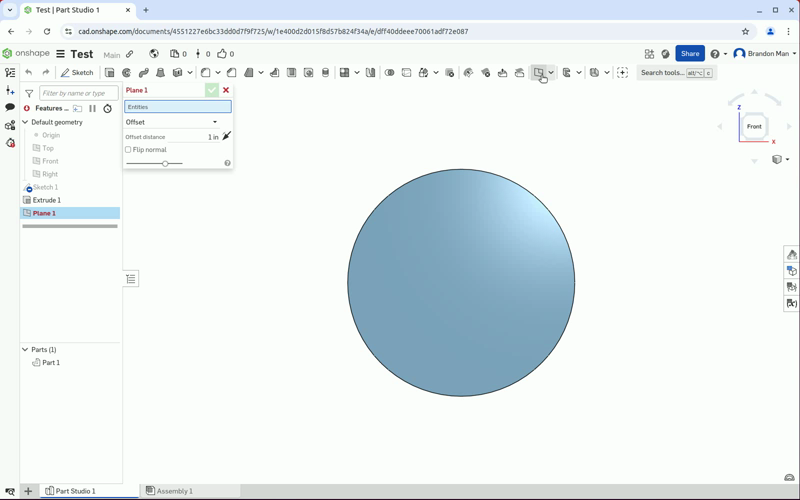
mouse_move(73, 163)
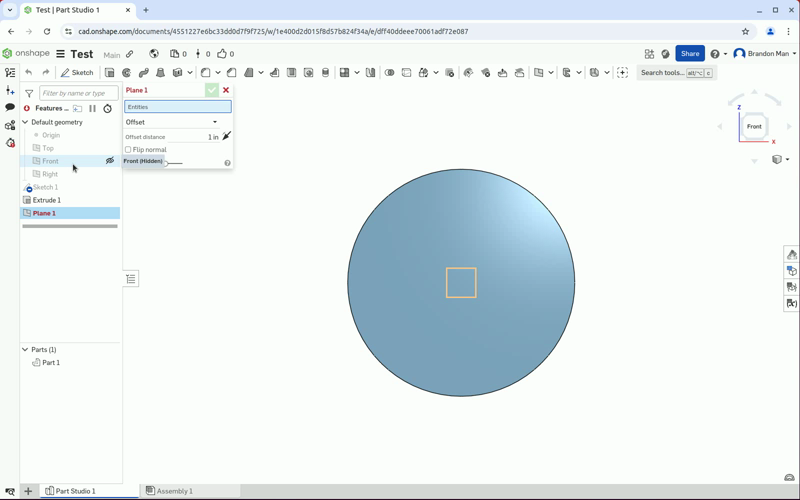
click(73, 163)
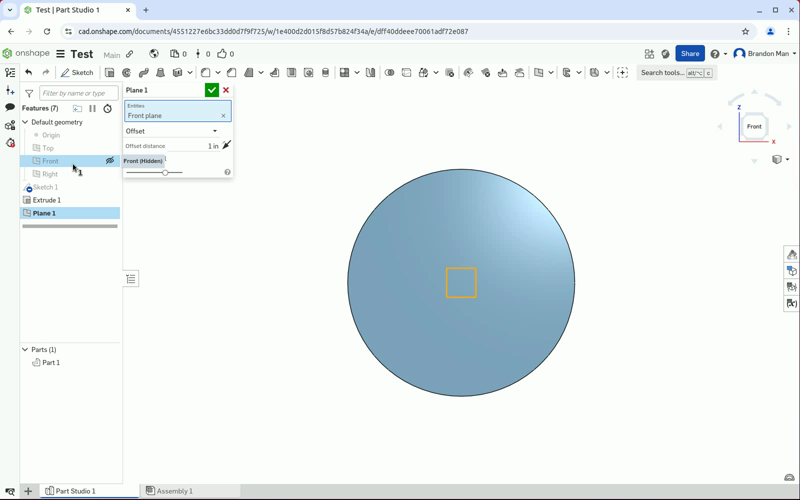
key(tab, 2)
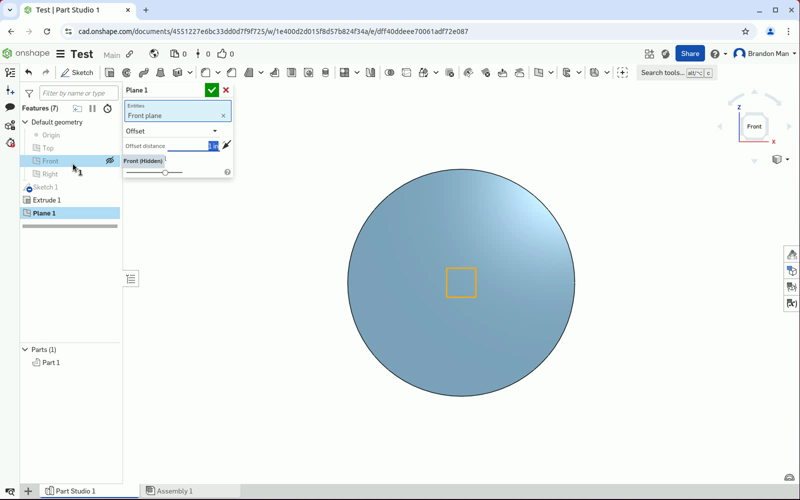
text(1.695)
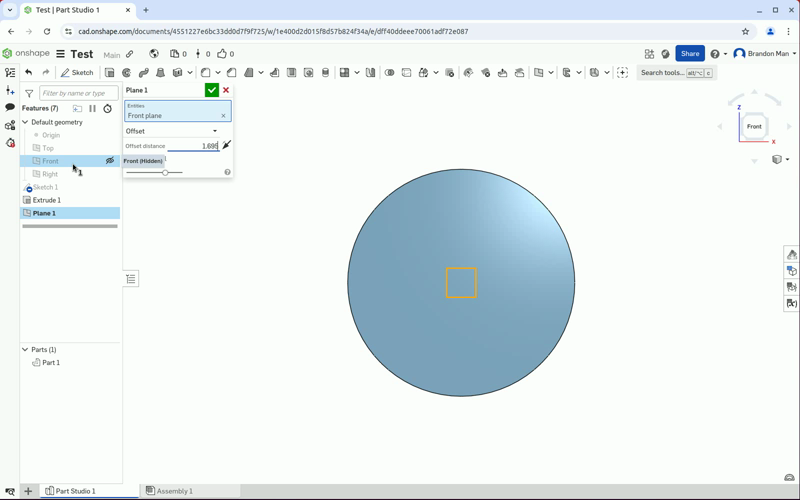
key(enter, 2)
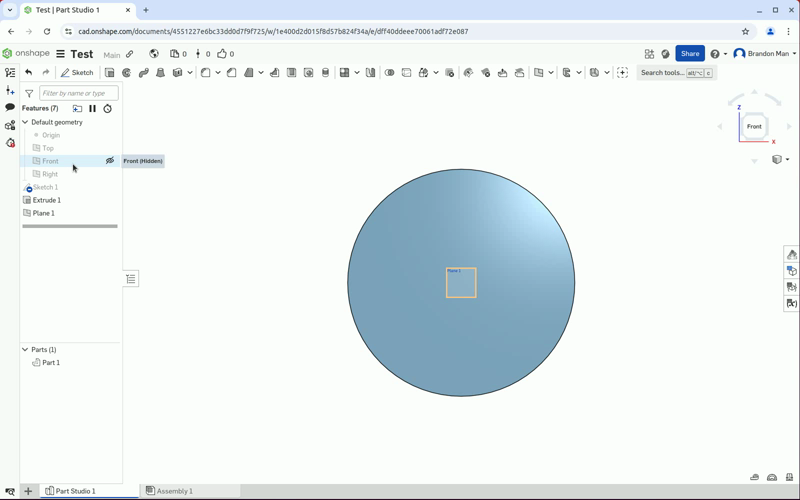
key(shift+s)
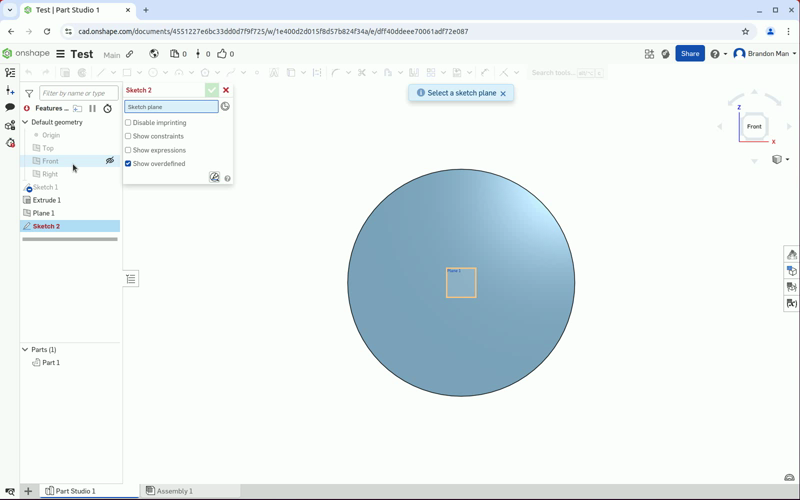
mouse_move(73, 215)
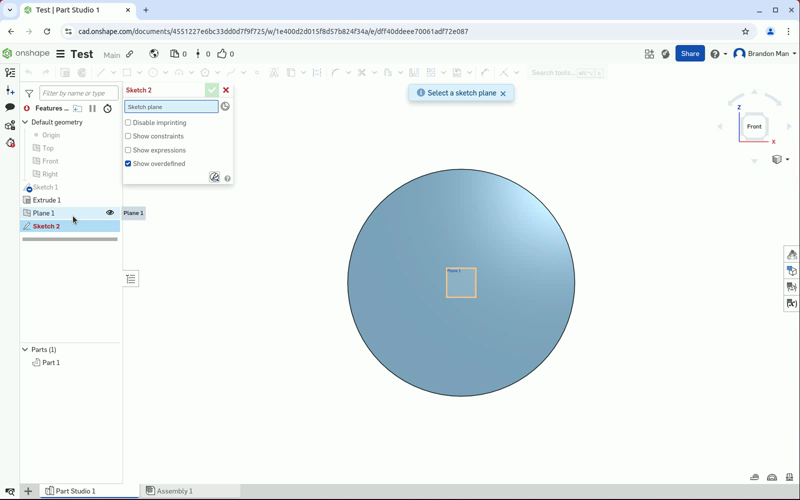
click(73, 215)
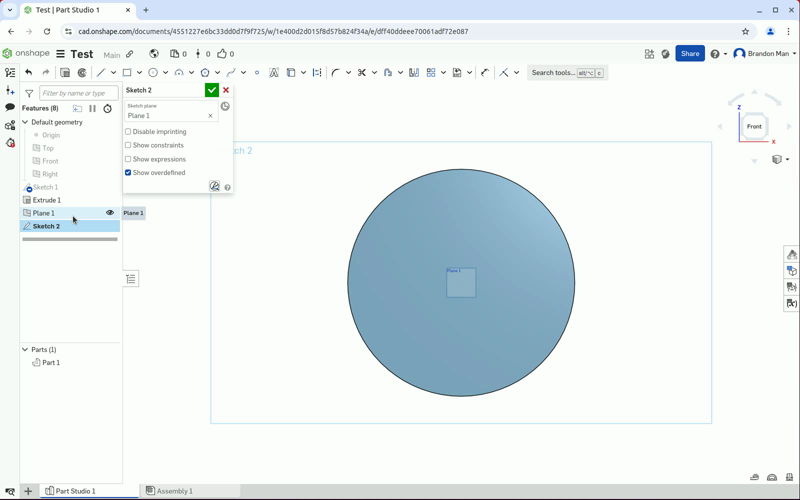
mouse_move(73, 352)
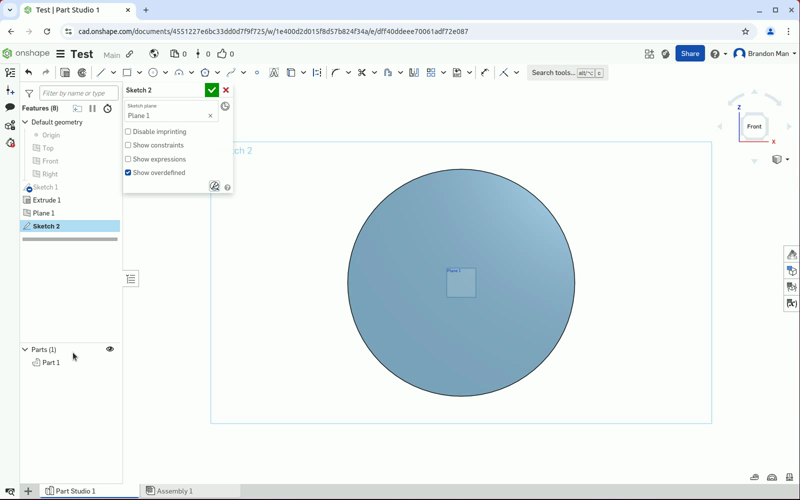
key(y)
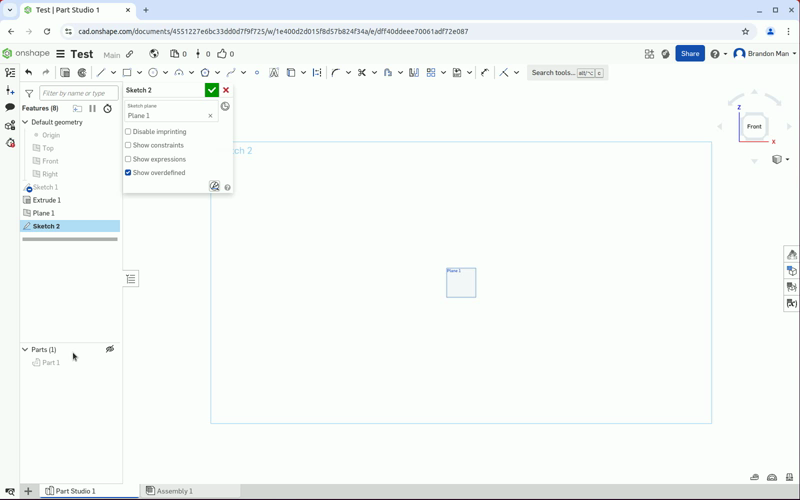
key(c)
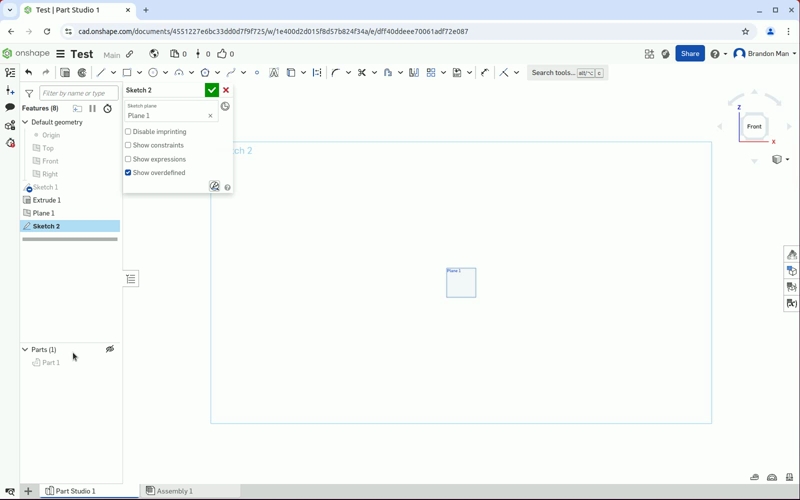
key_down(shift)
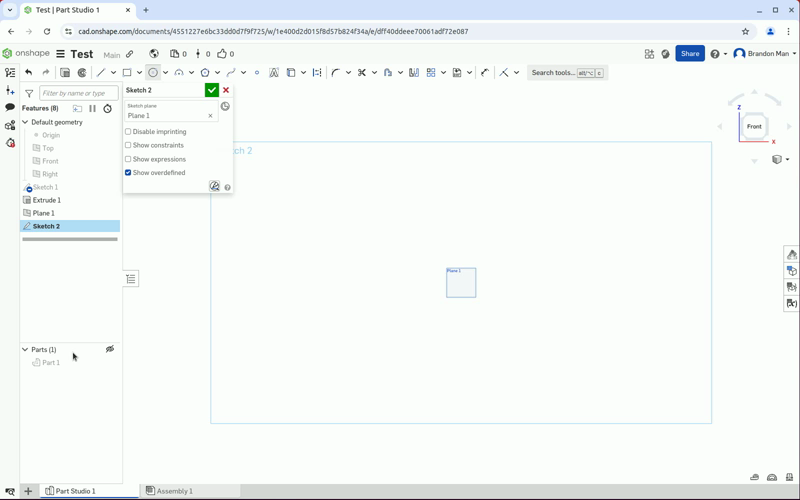
mouse_move(461, 282)
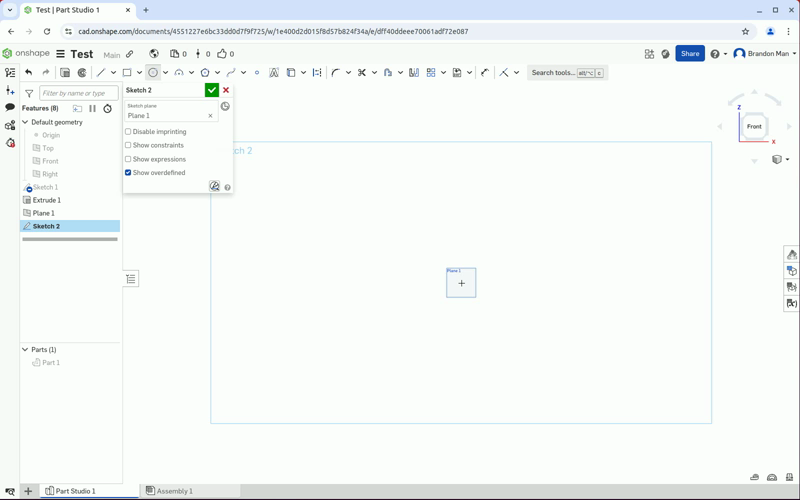
click(461, 282)
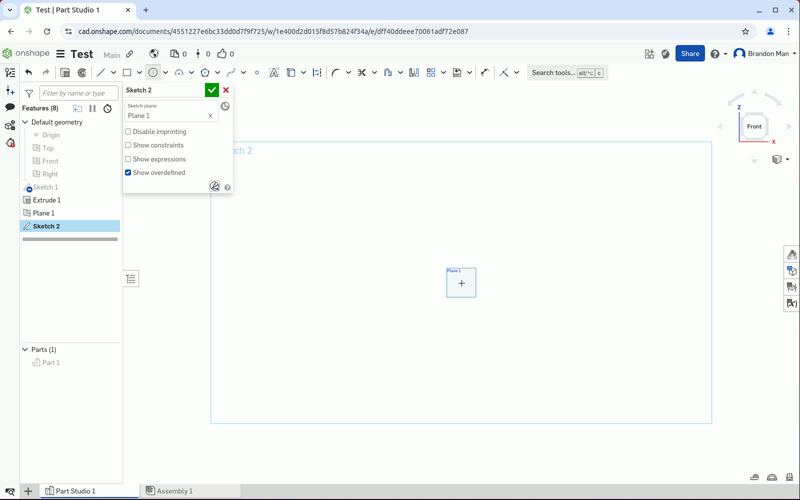
key_up(shift)
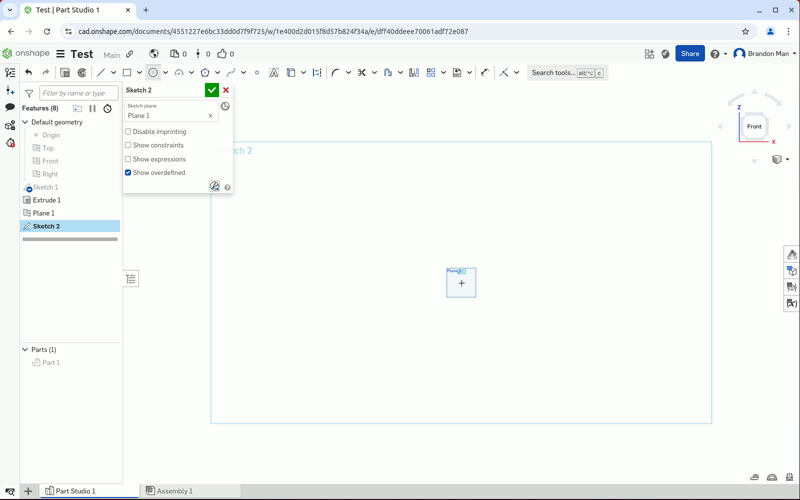
mouse_move(507, 282)
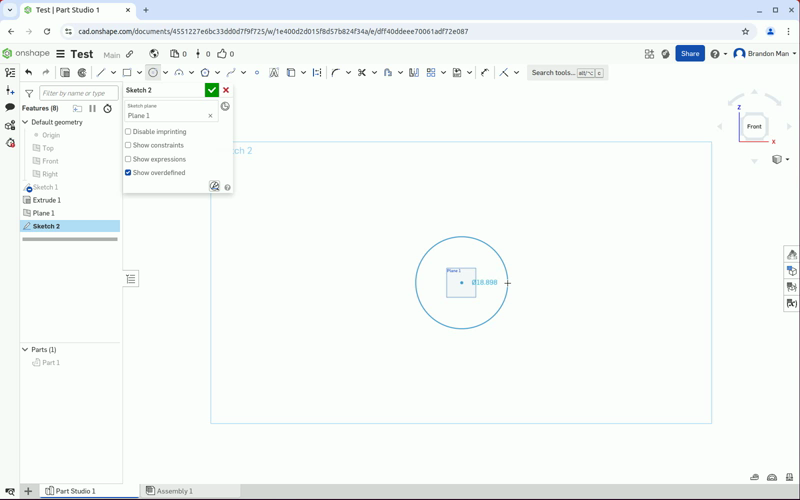
click(507, 282)
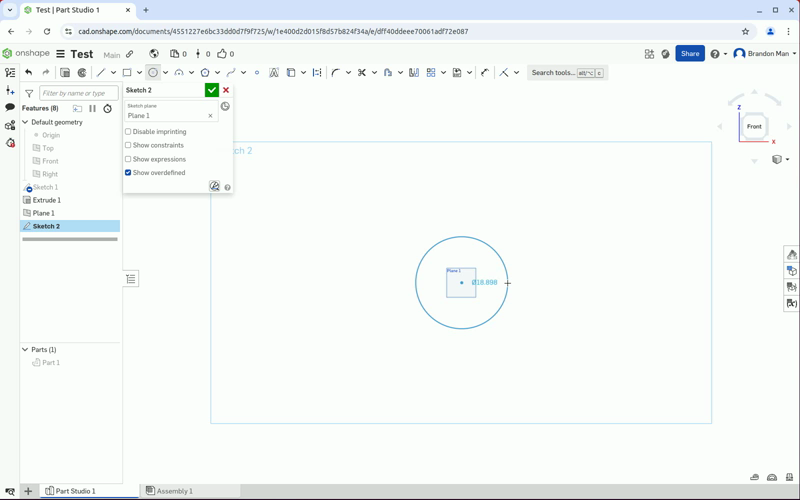
key(esc)
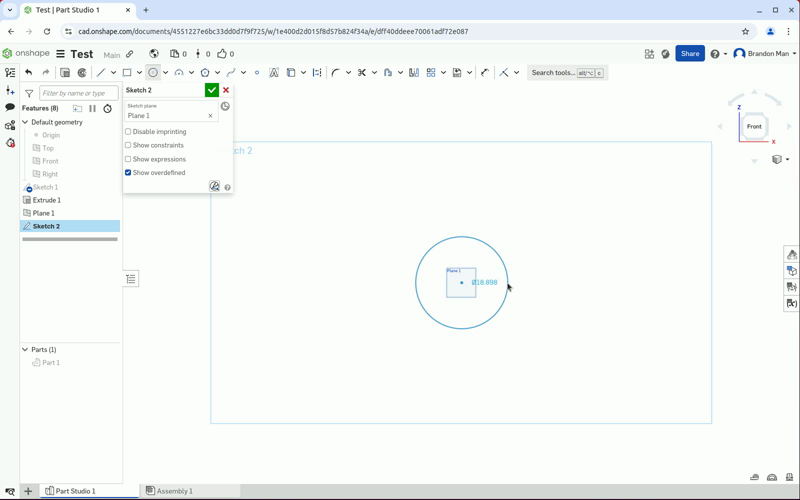
mouse_move(450, 315)
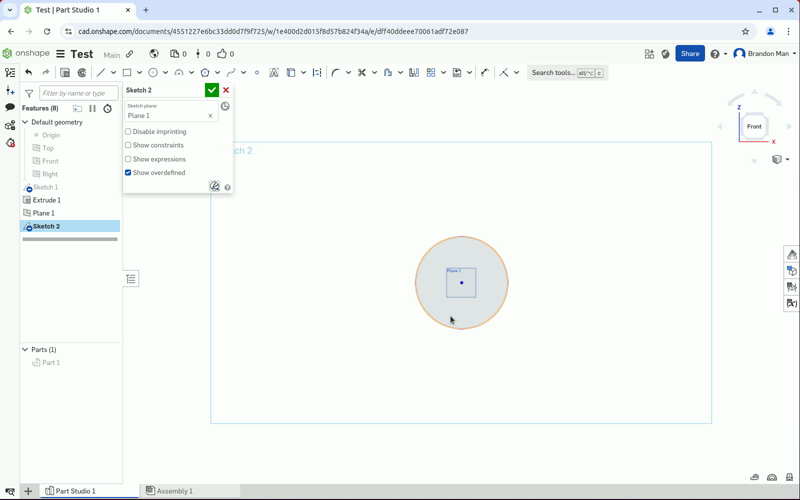
click(450, 315)
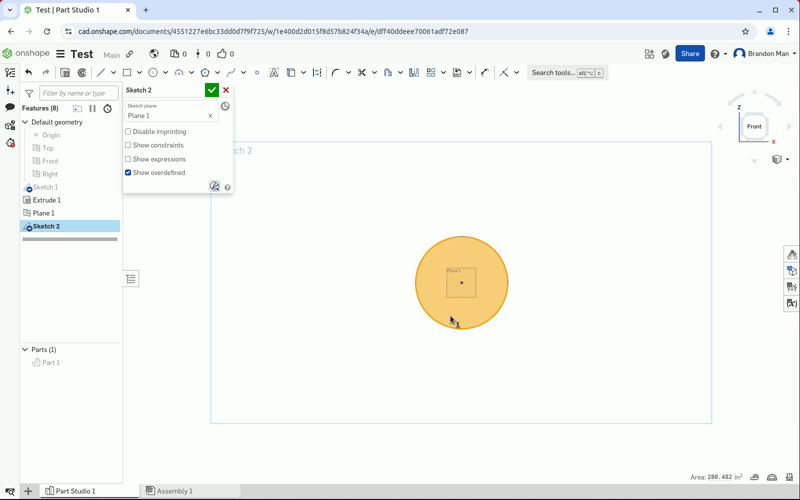
mouse_move(73, 352)
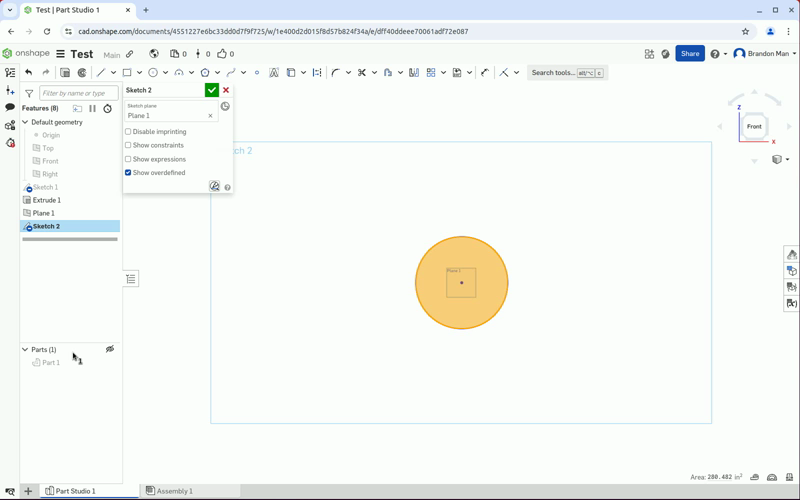
key(shift+y)
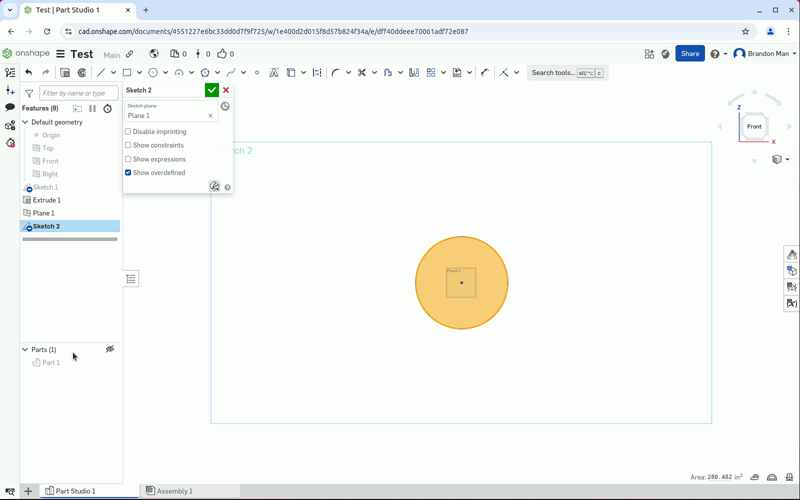
key(shift+e)
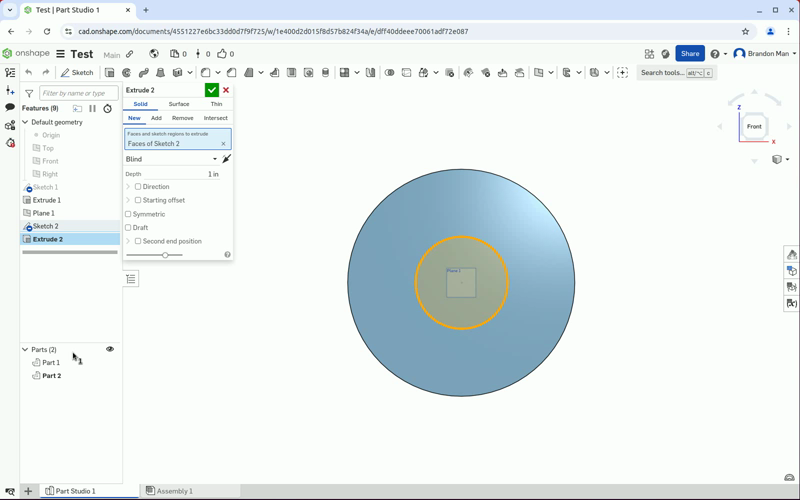
mouse_move(143, 106)
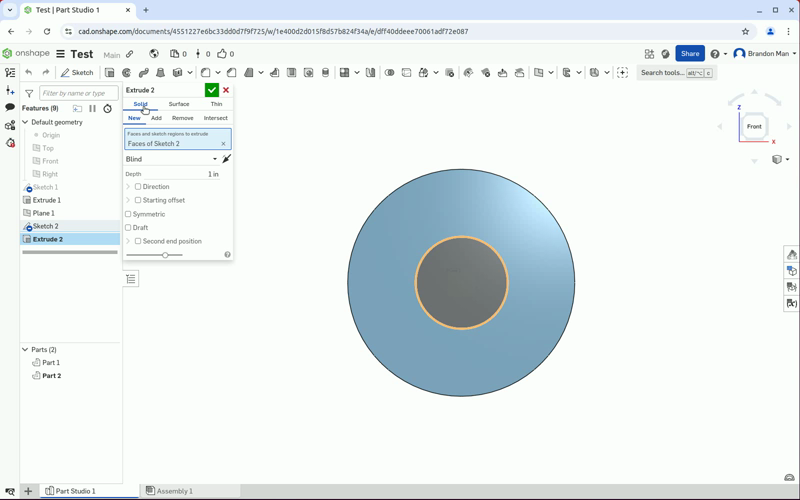
click(143, 106)
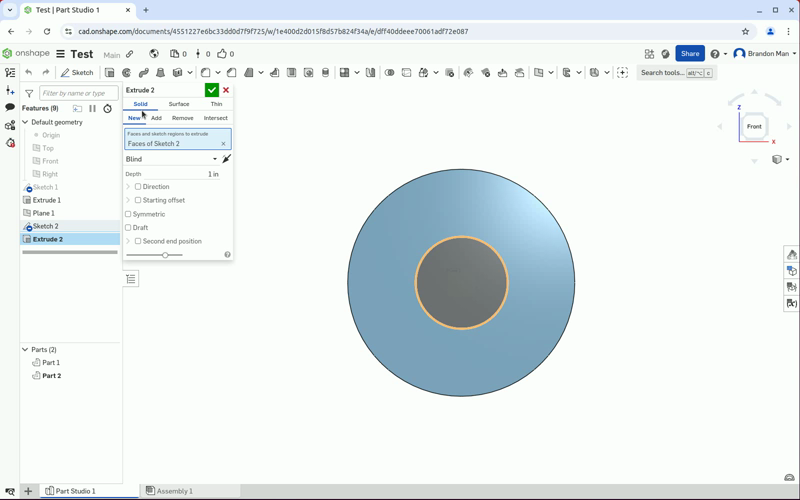
mouse_move(137, 120)
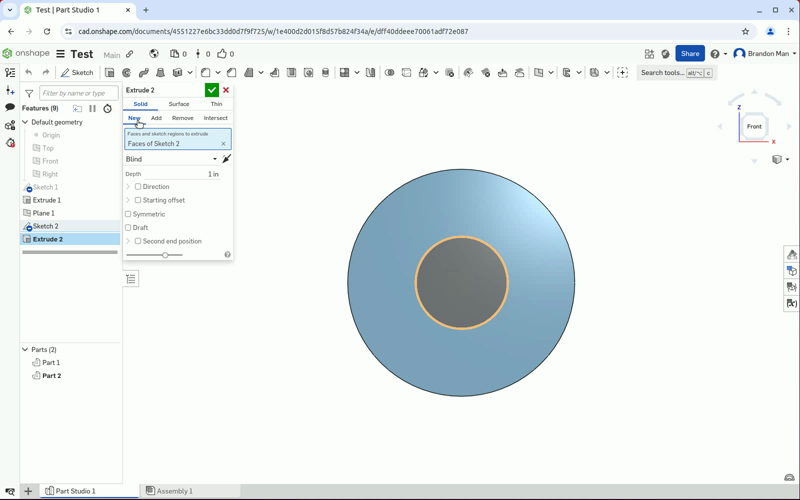
click(137, 120)
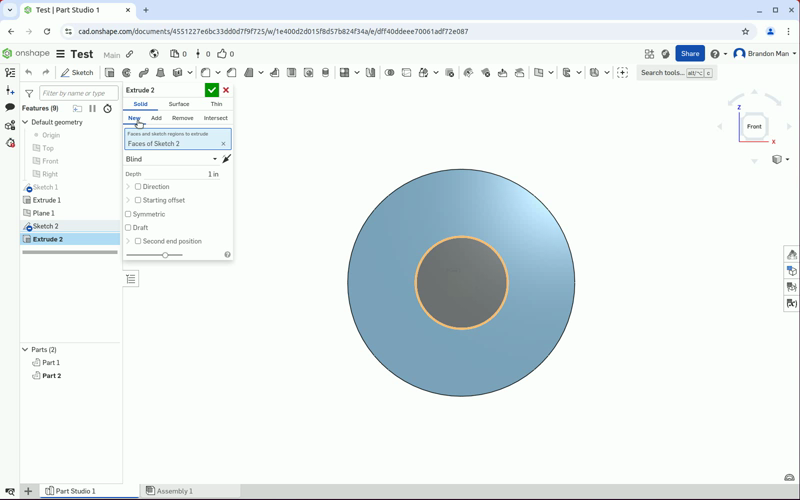
key(tab, 4)
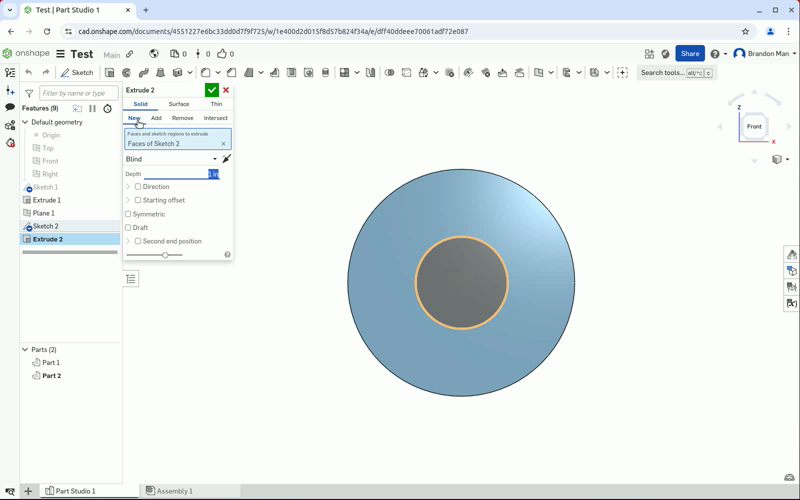
text(14.443)
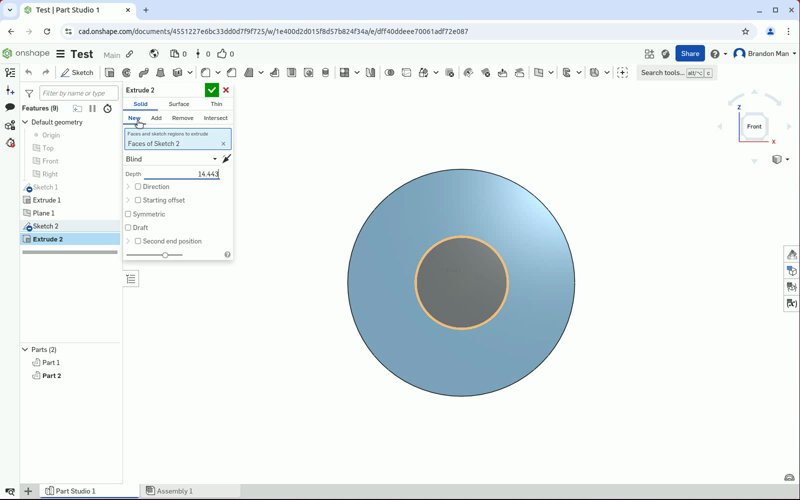
key(enter)
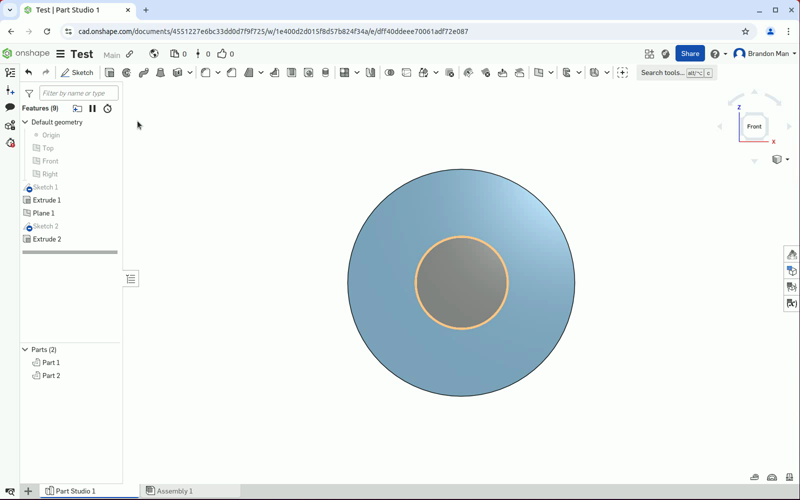
key(shift+h)
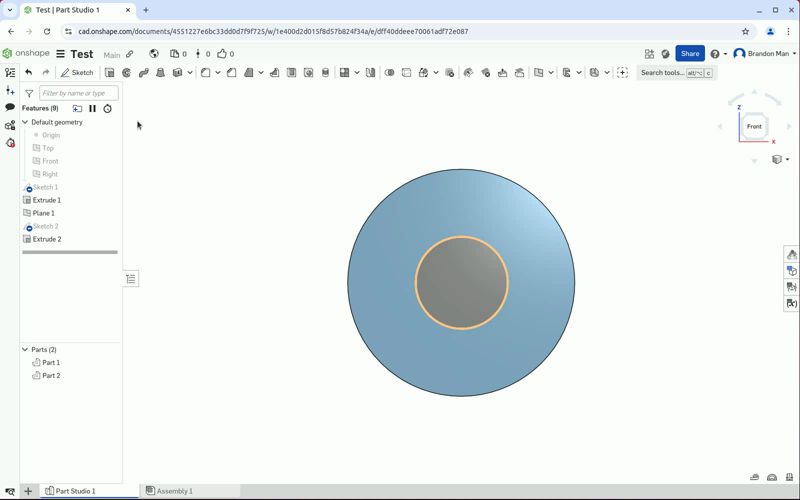
key(shift+h)
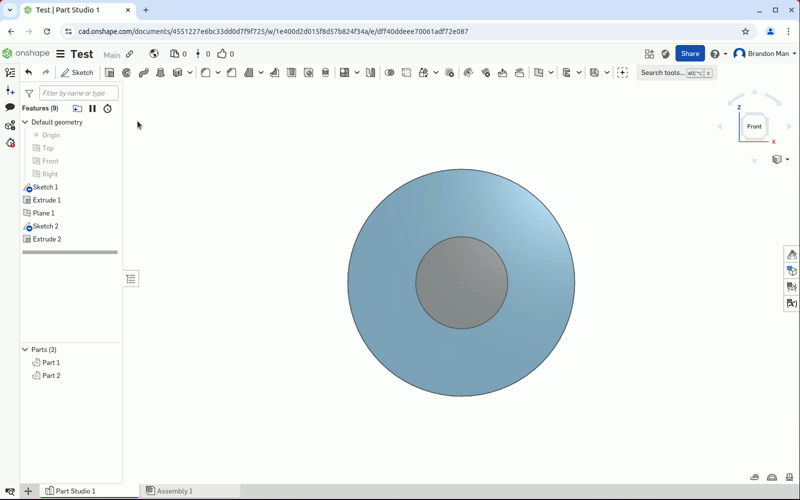
key(shift+7)
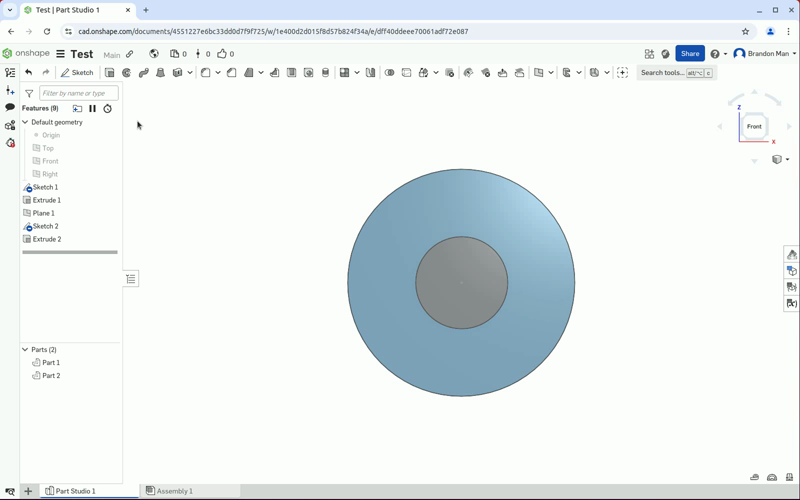
key(left, 2)
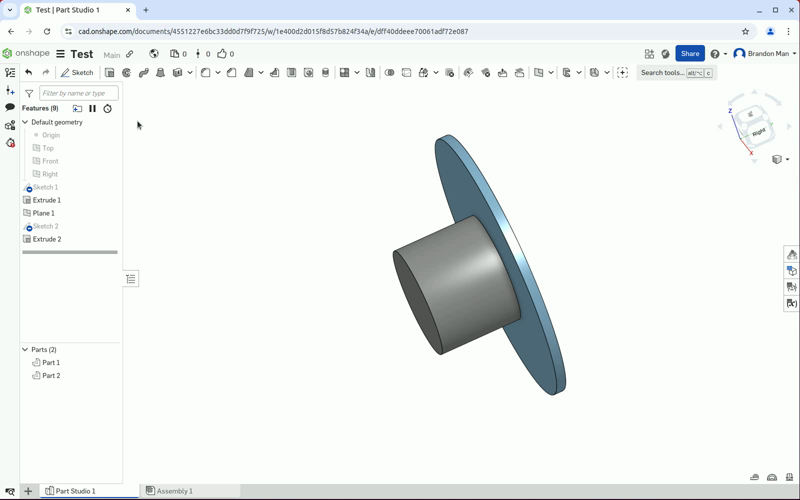
key(down, 2)
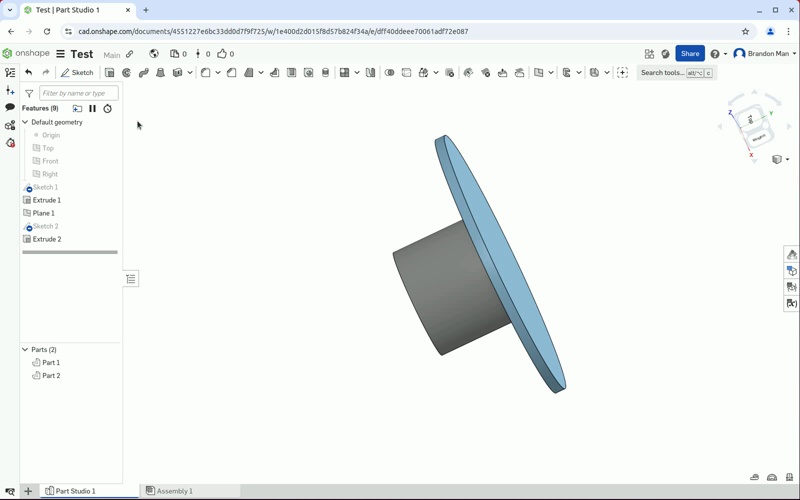
key(up, 2)
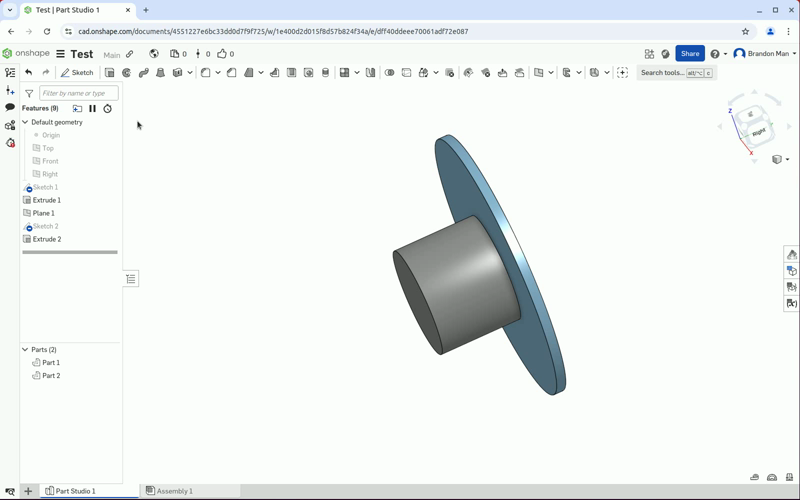
key(right, 2)
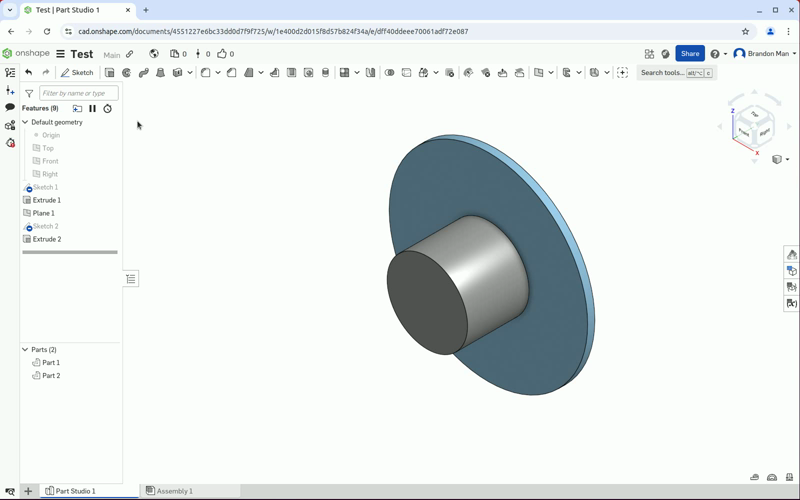
mouse_move(73, 189)
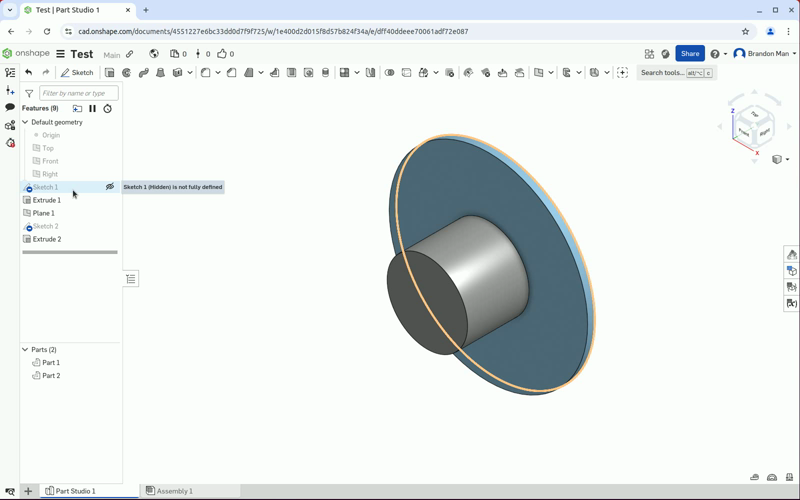
click(73, 189)